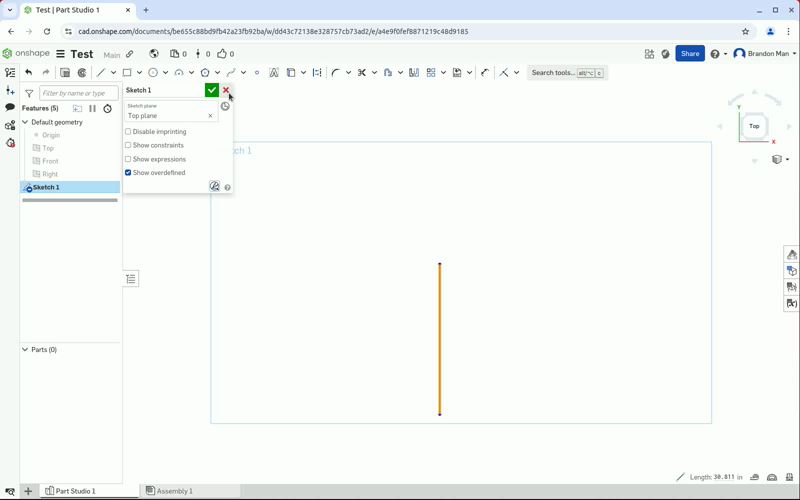
key(shift+h)
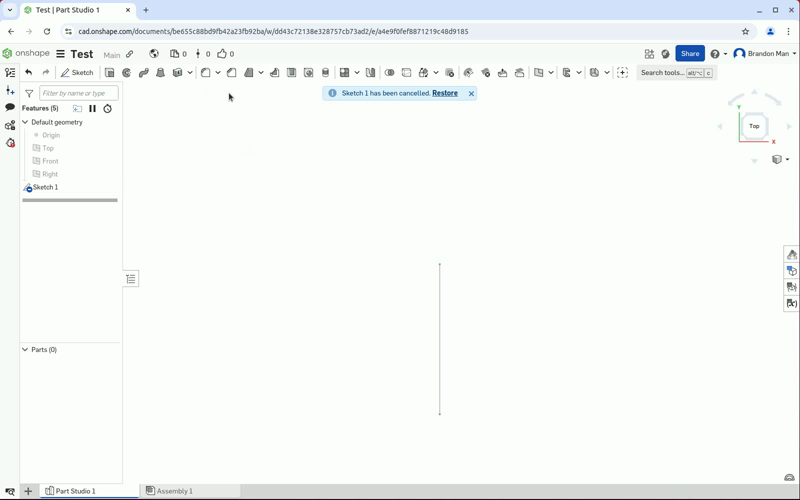
key(shift+s)
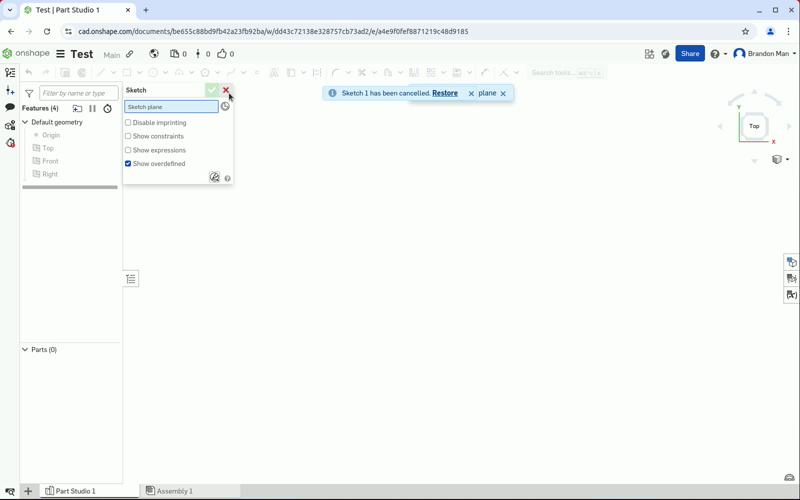
mouse_move(73, 150)
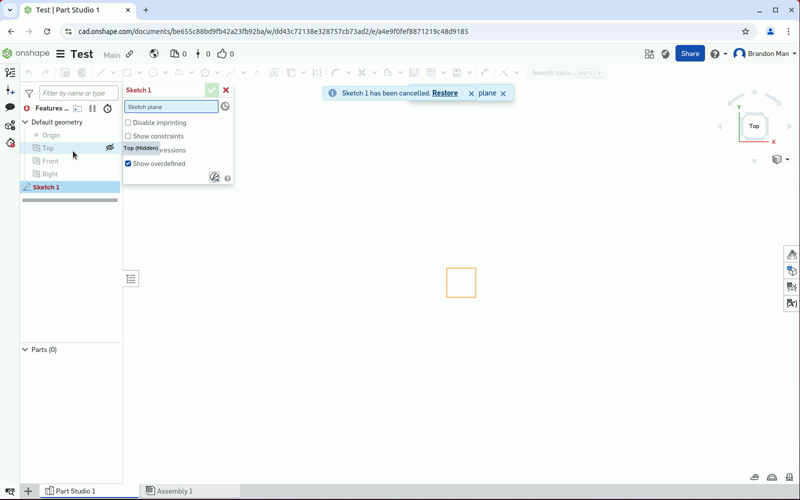
click(73, 150)
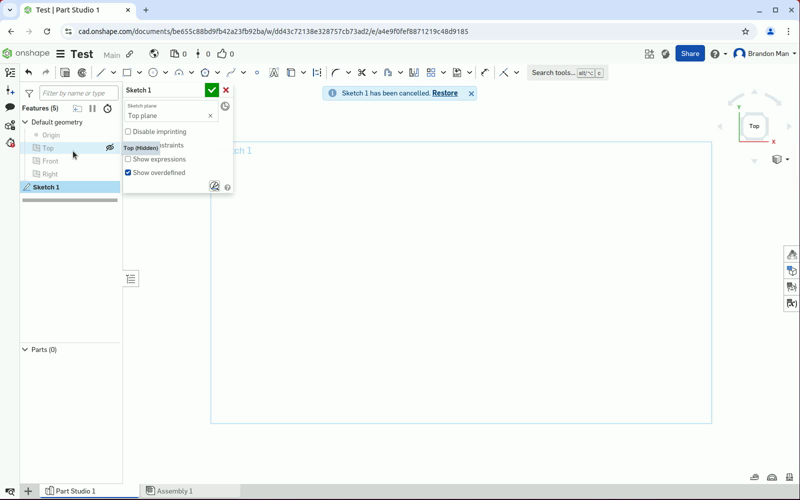
mouse_move(73, 352)
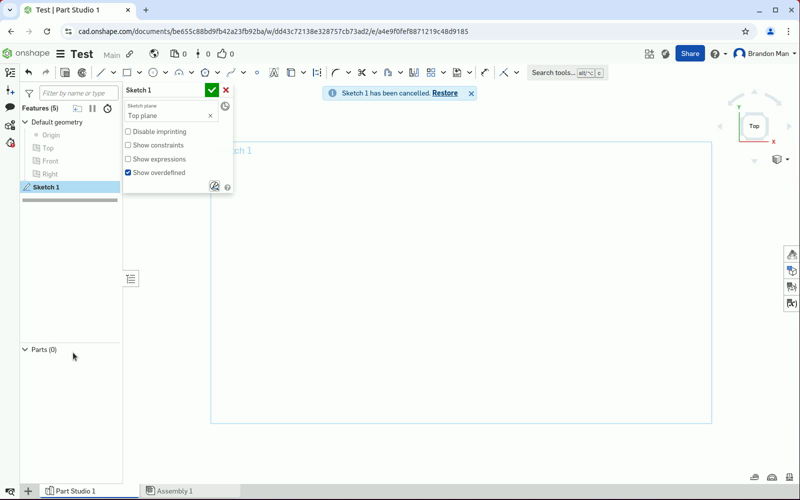
key(y)
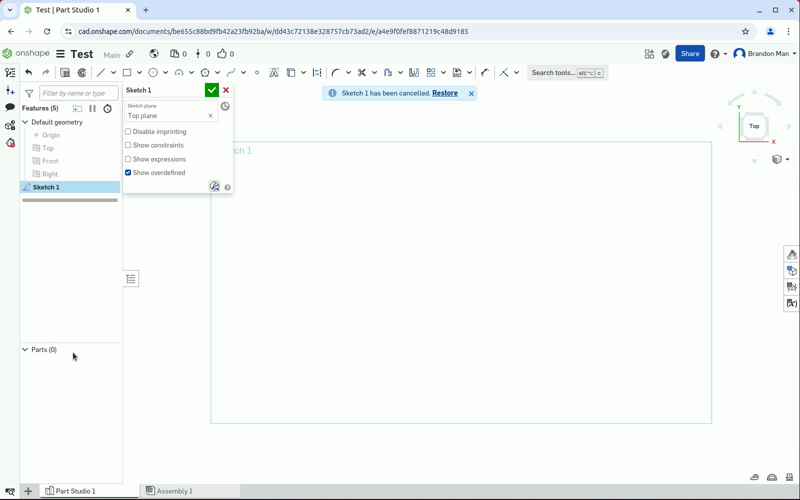
key(c)
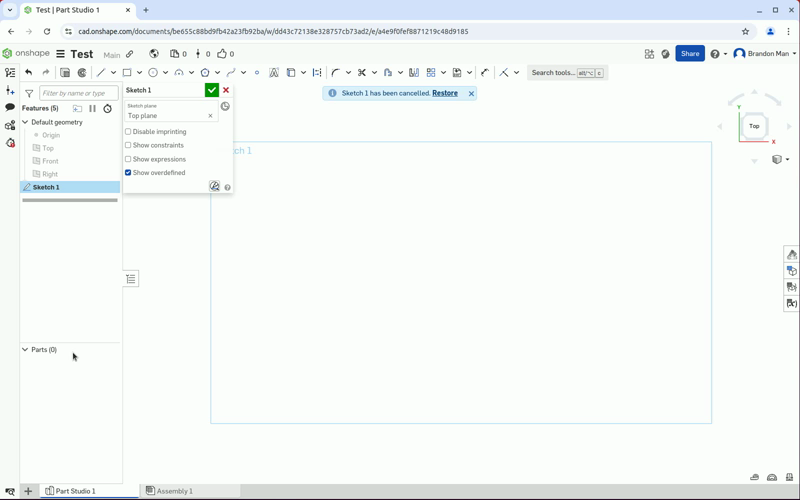
key_down(shift)
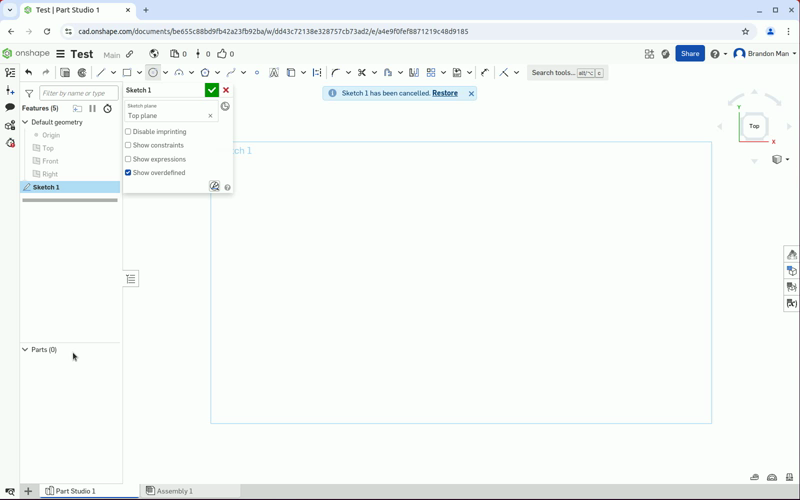
mouse_move(461, 282)
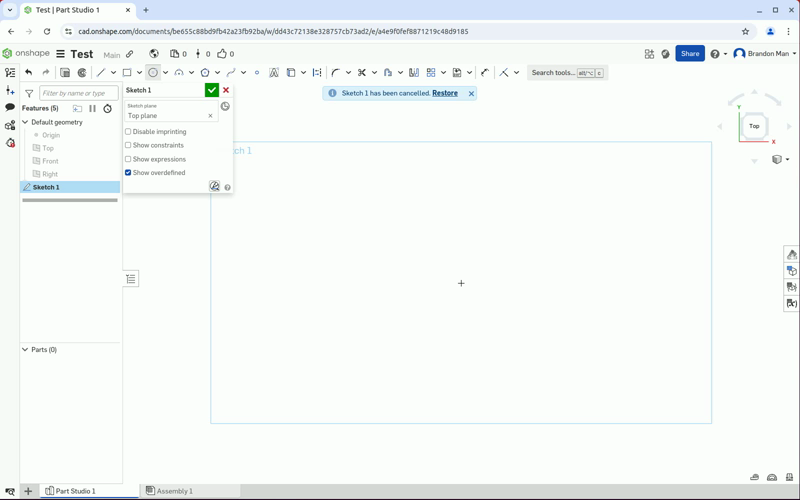
click(461, 282)
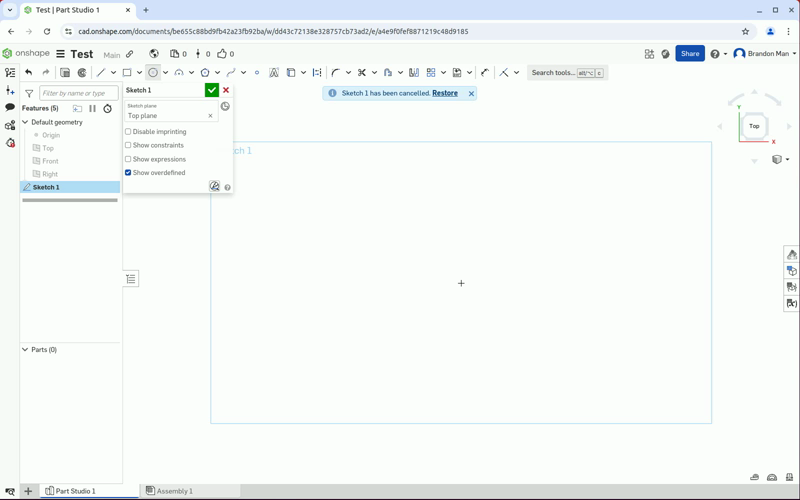
key_up(shift)
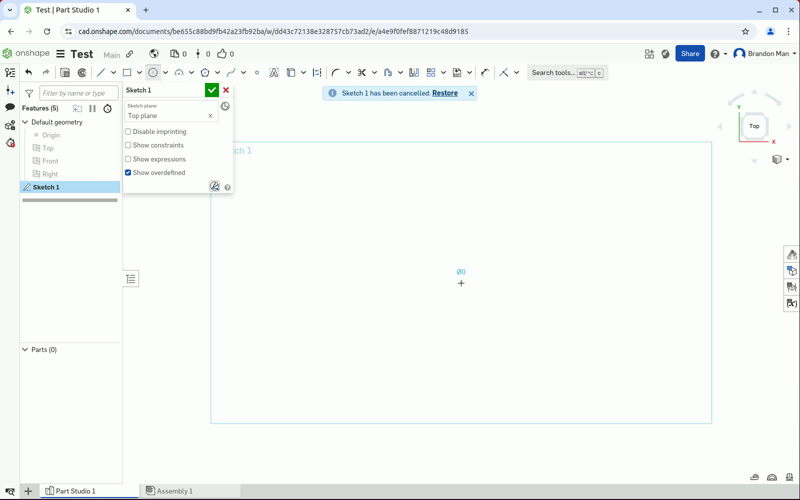
mouse_move(574, 282)
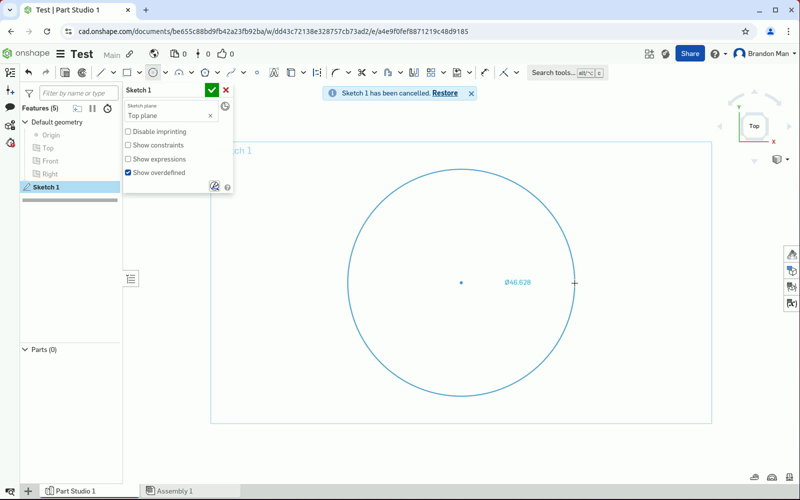
click(574, 282)
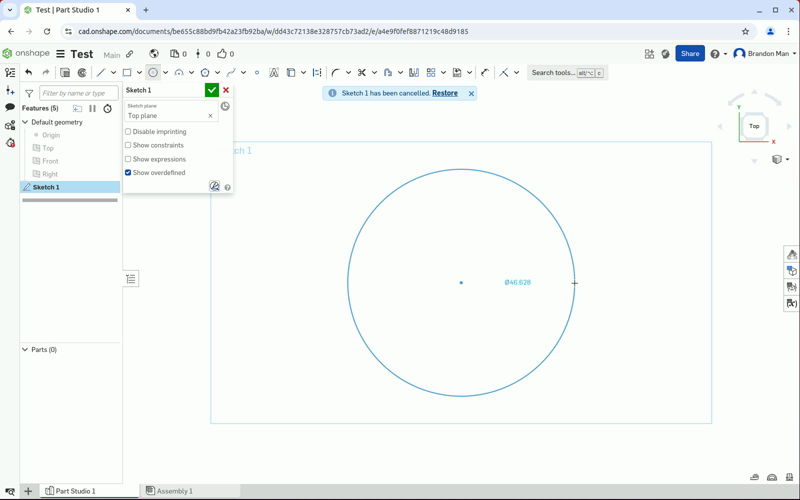
key(esc)
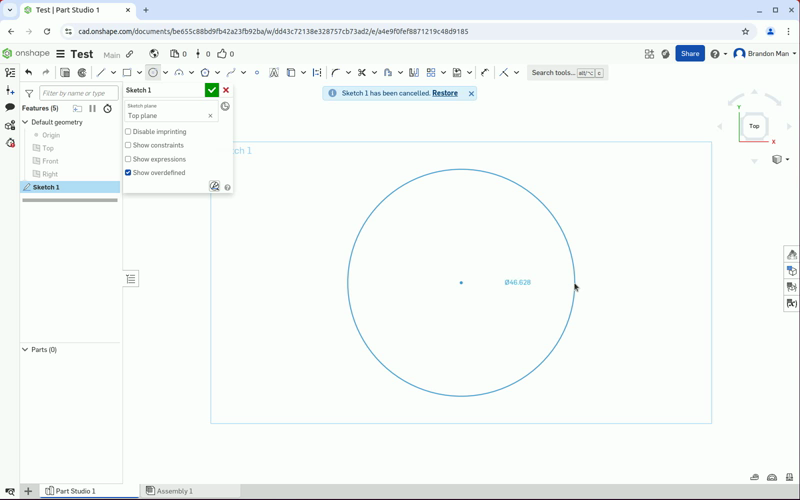
mouse_move(513, 303)
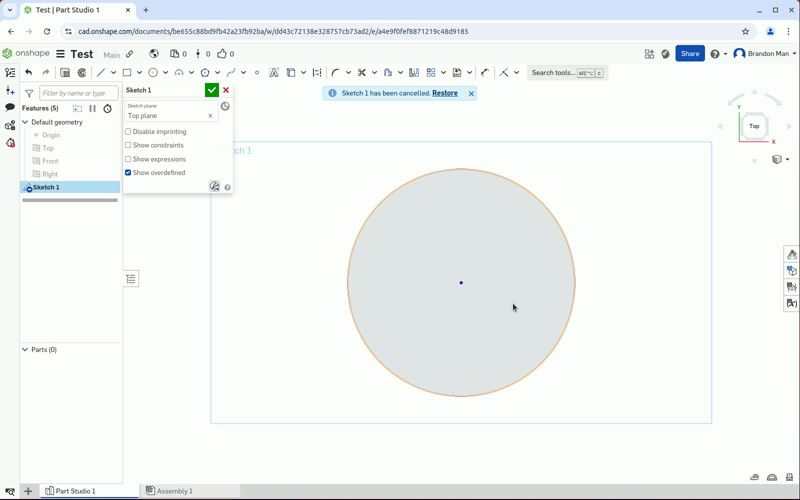
click(513, 303)
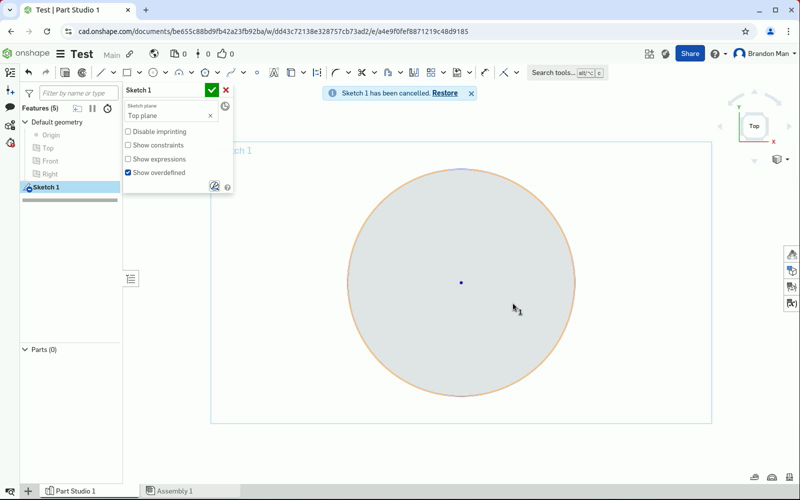
mouse_move(73, 352)
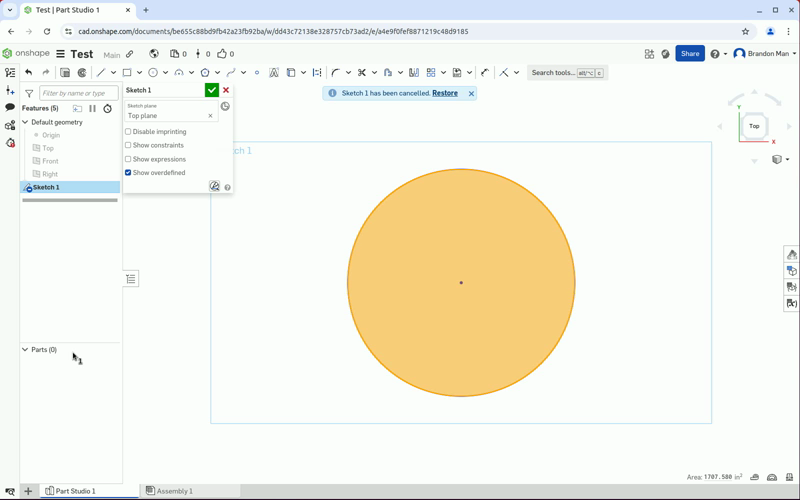
key(shift+y)
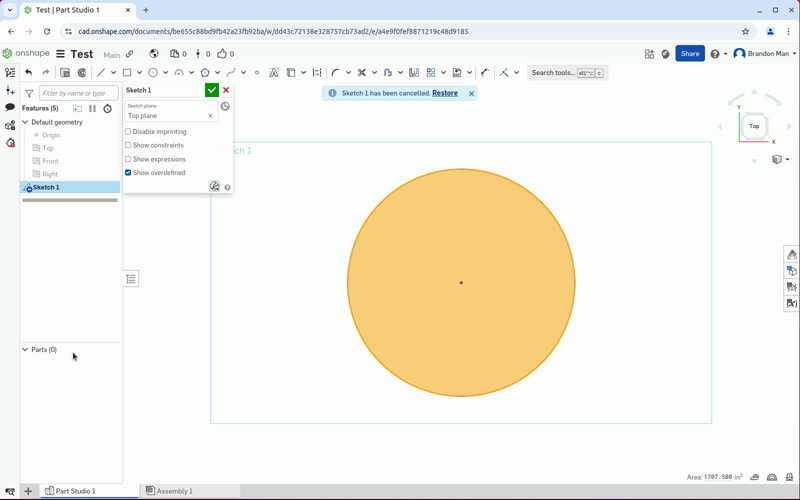
key(shift+e)
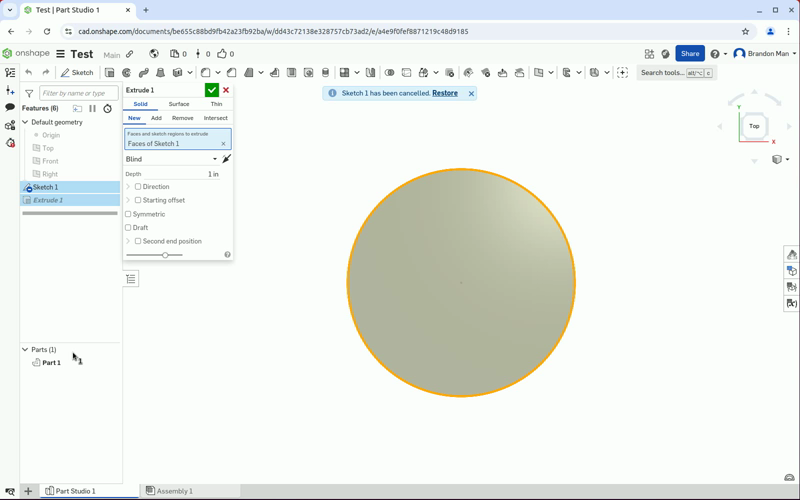
mouse_move(143, 106)
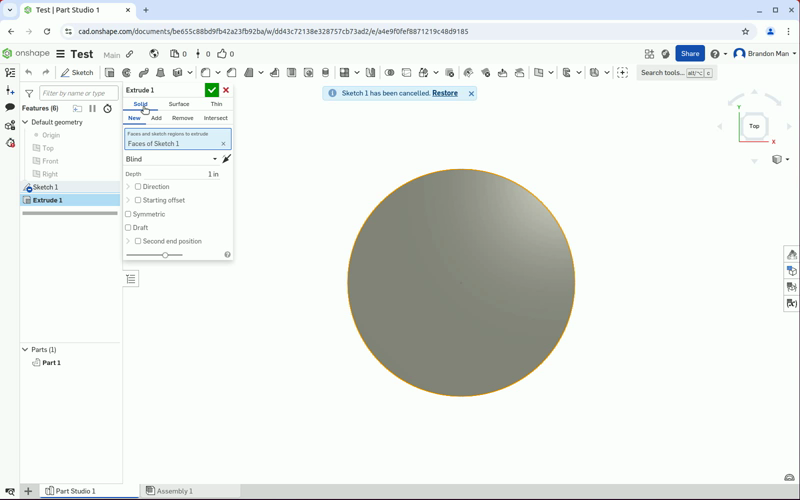
click(143, 106)
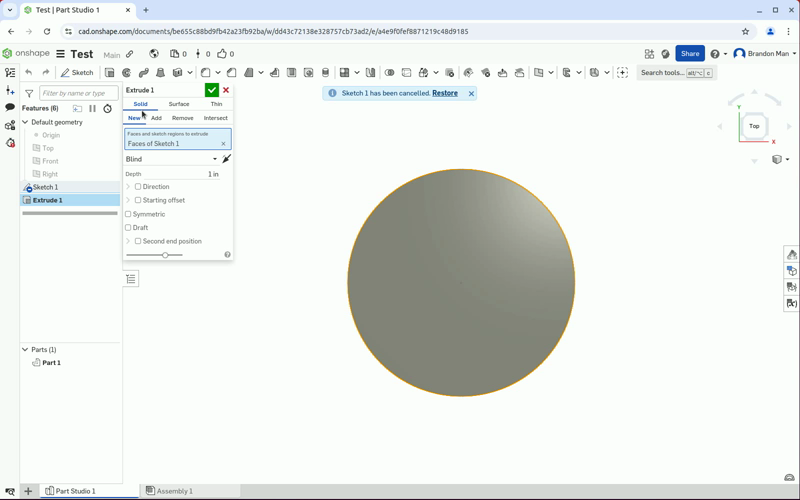
mouse_move(137, 120)
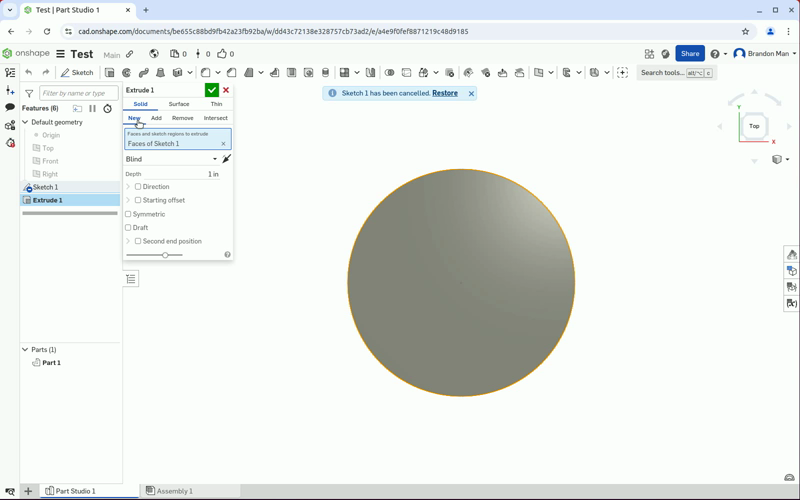
click(137, 120)
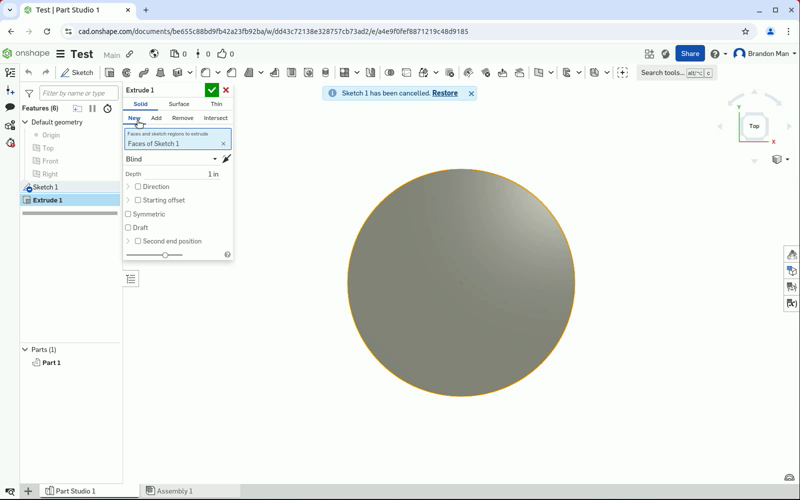
key(tab, 4)
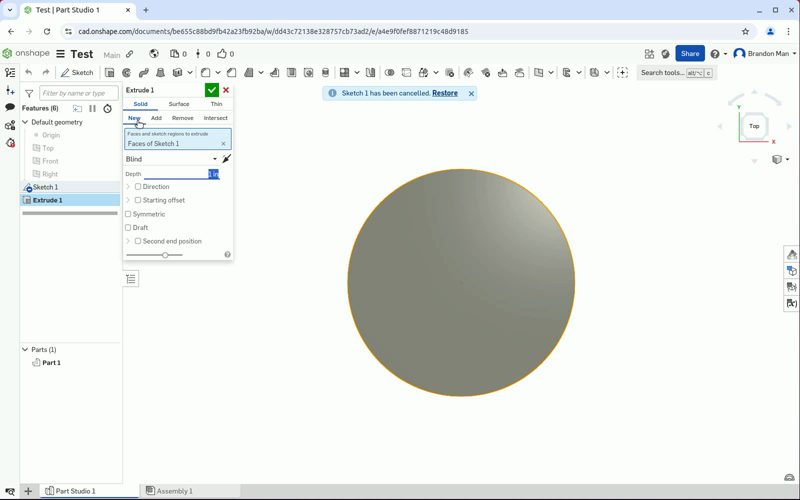
text(18.535)
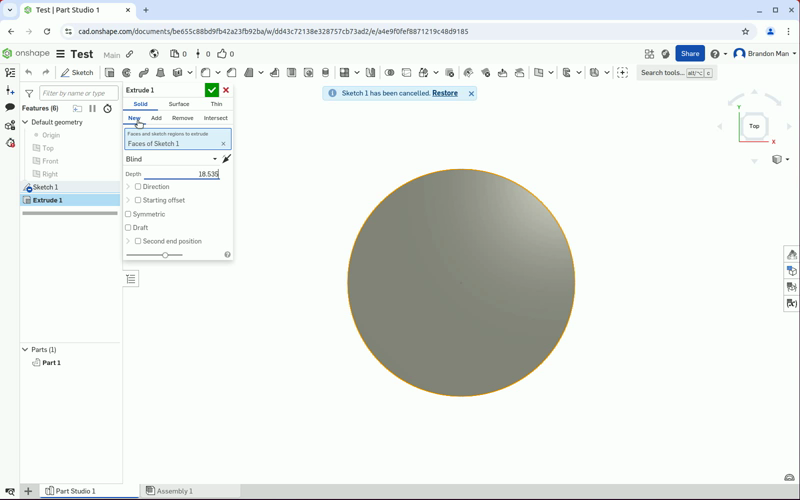
key(enter)
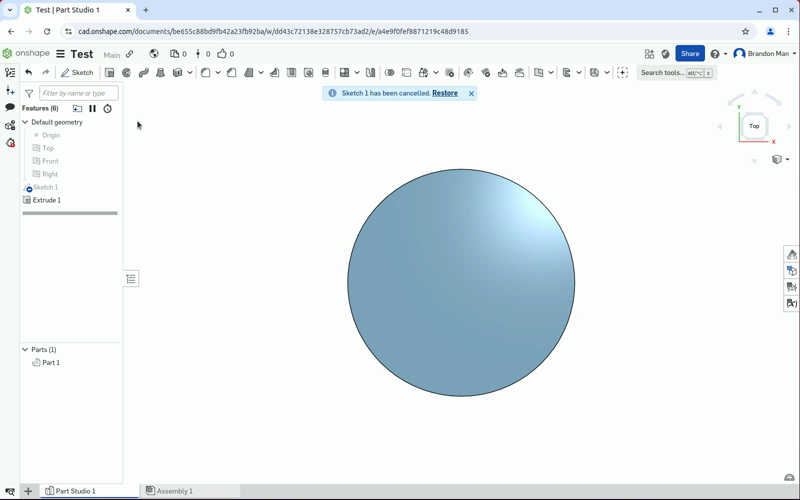
key(shift+h)
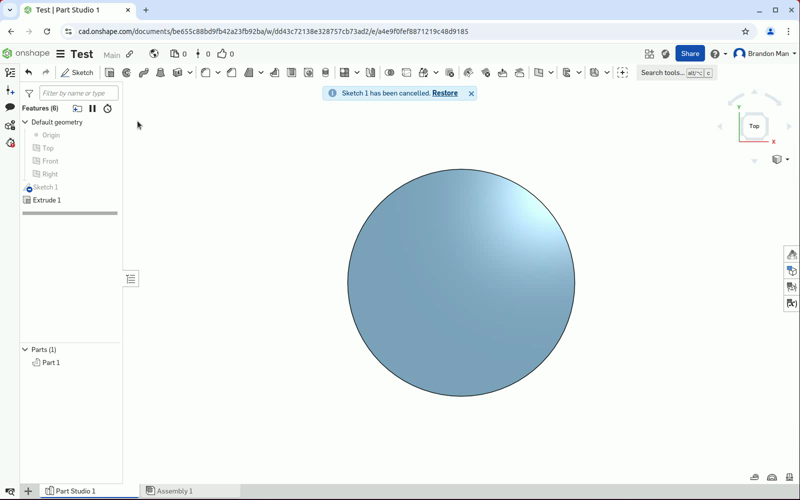
key(shift+h)
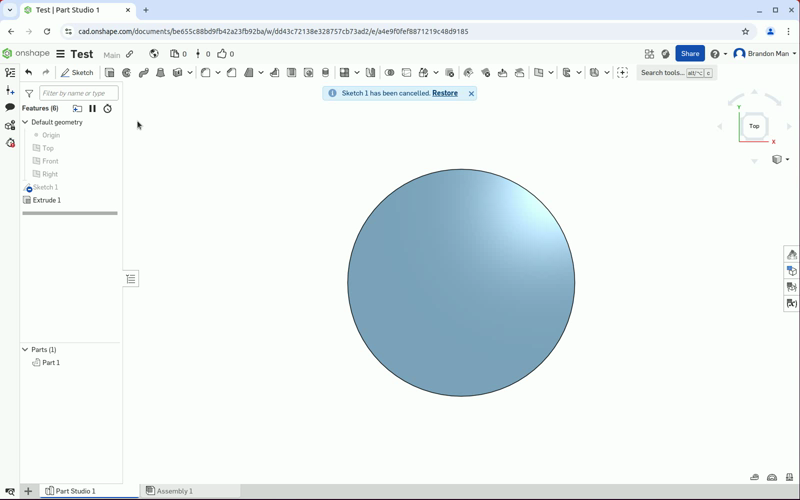
mouse_move(73, 189)
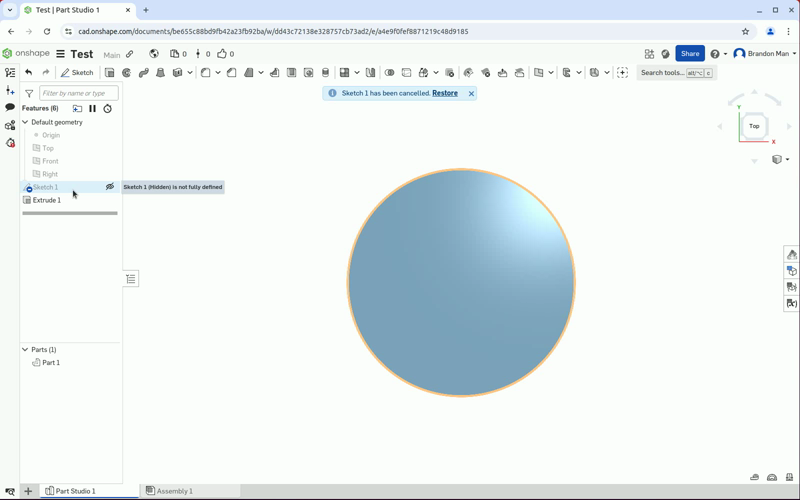
click(73, 189)
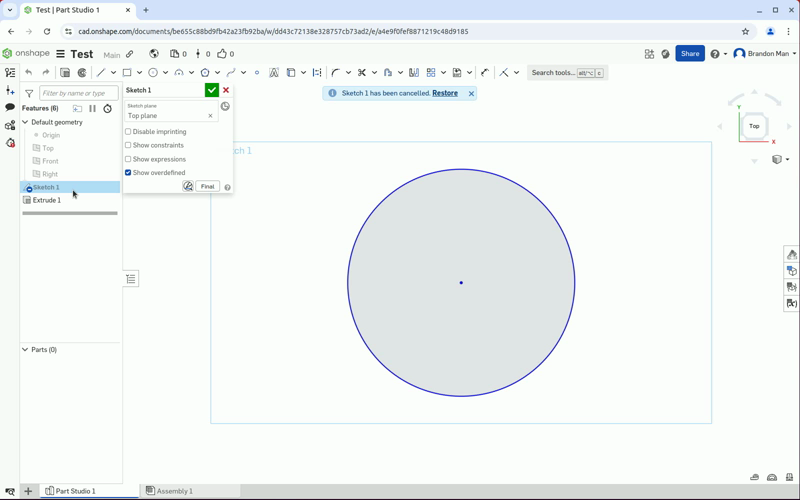
mouse_move(229, 92)
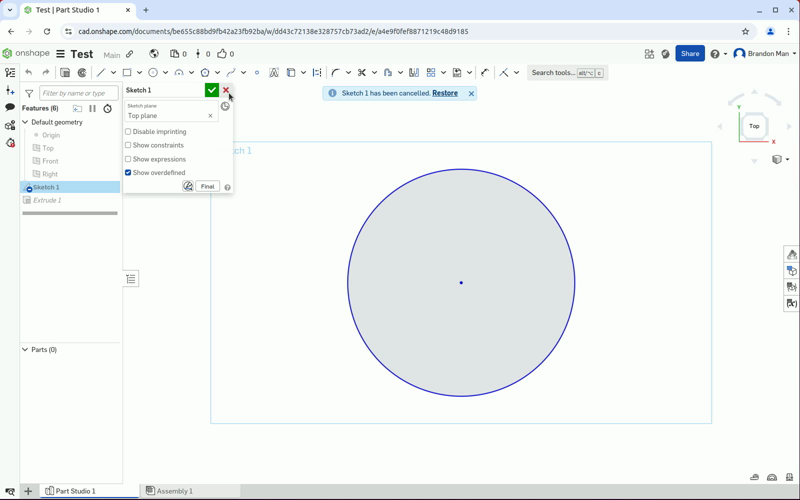
click(229, 92)
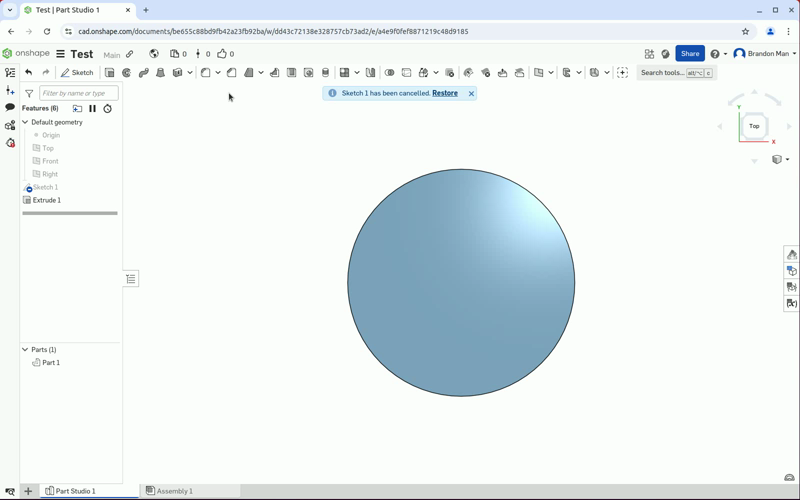
mouse_move(541, 75)
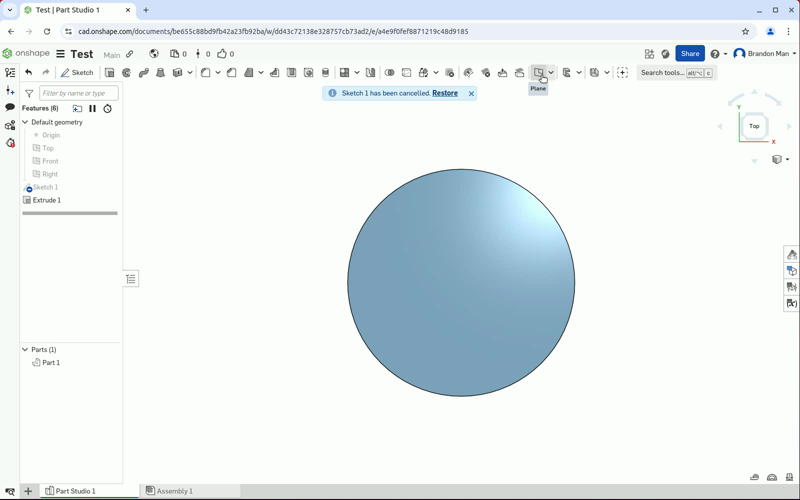
click(541, 75)
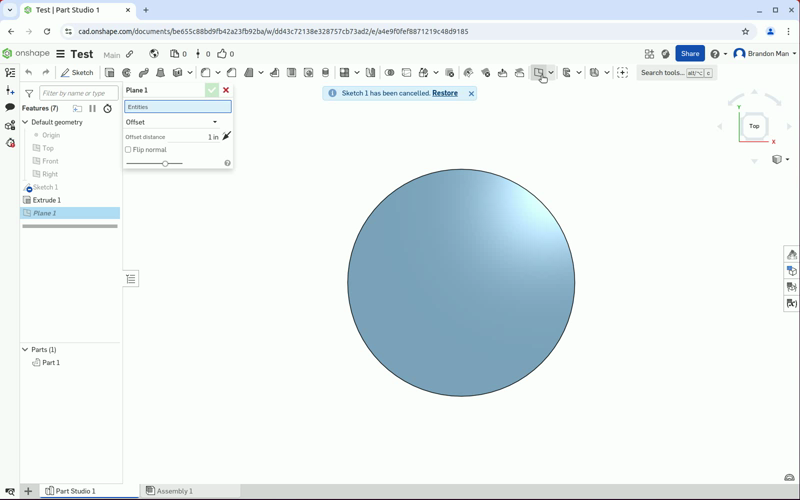
mouse_move(73, 150)
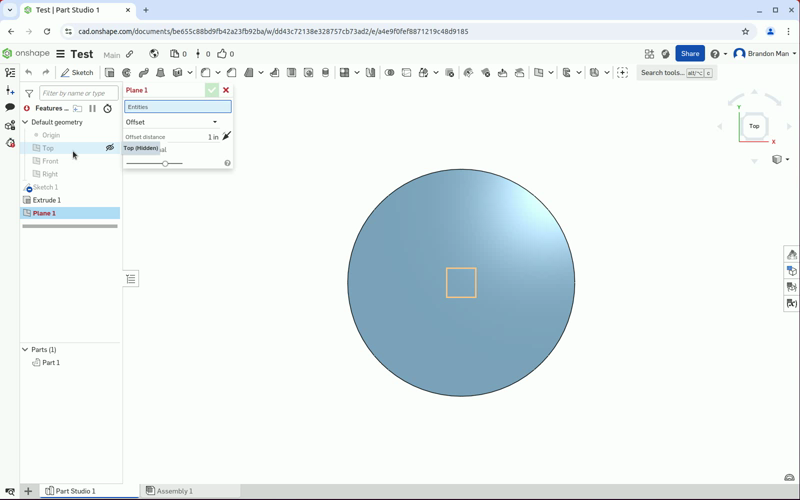
click(73, 150)
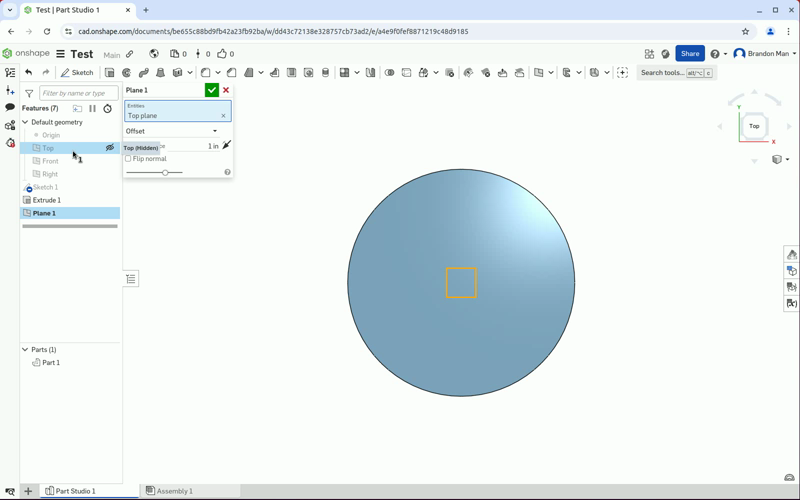
key(tab, 2)
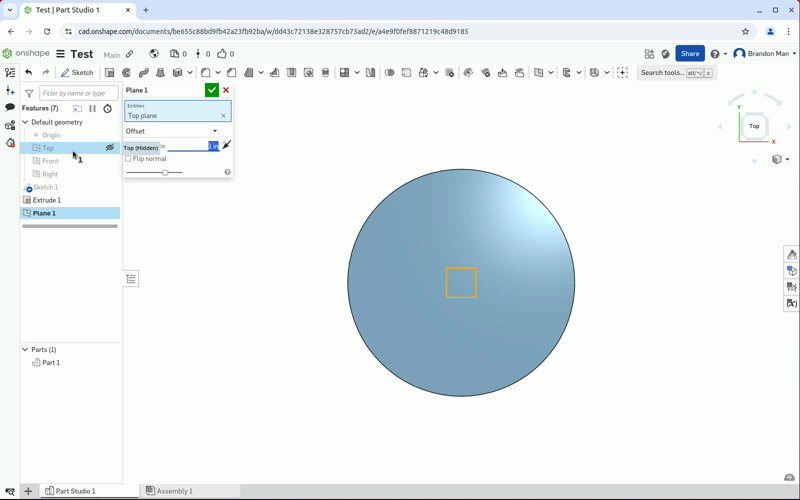
text(18.548)
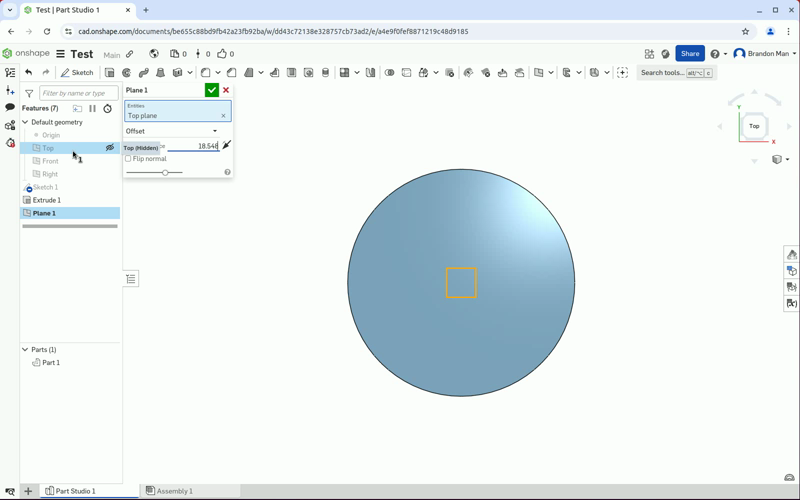
key(enter, 2)
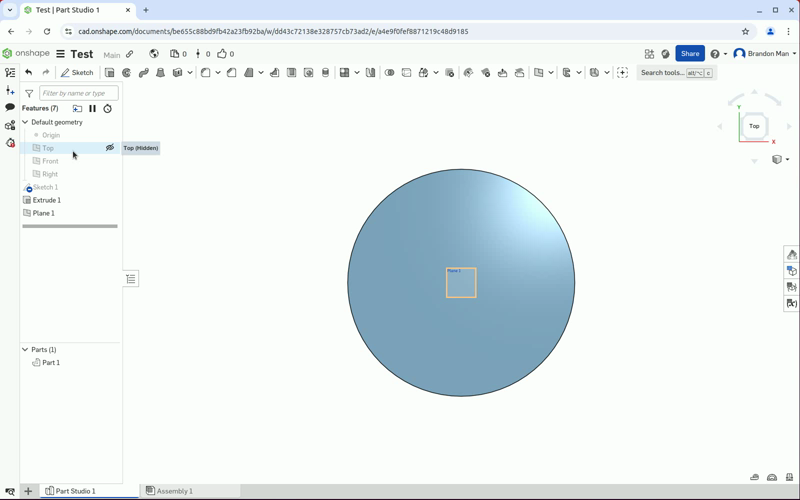
key(shift+s)
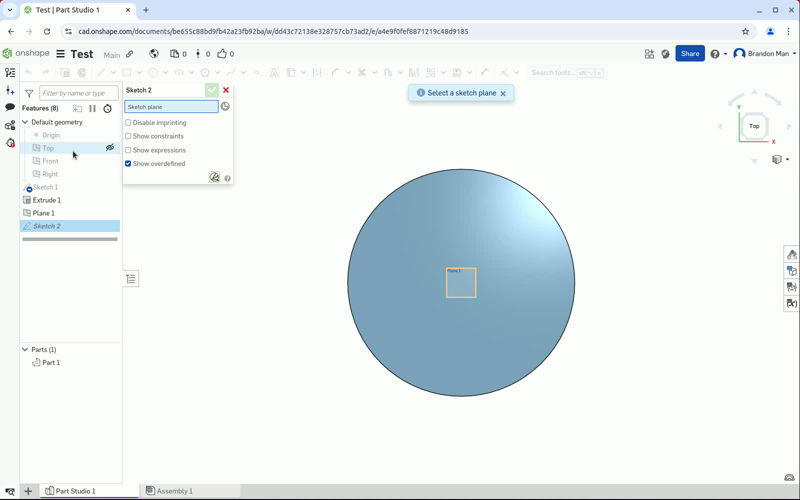
mouse_move(73, 215)
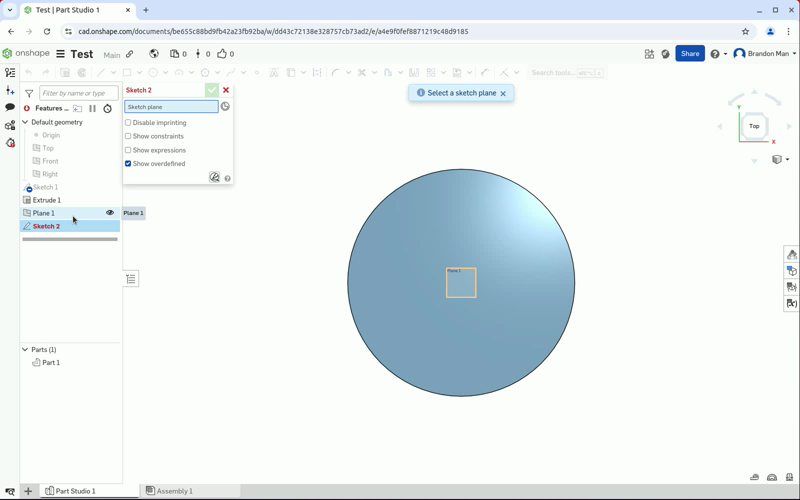
click(73, 215)
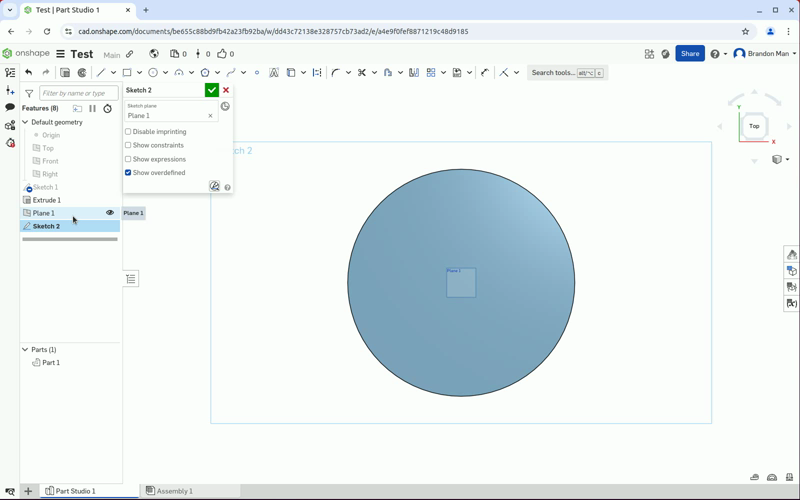
mouse_move(73, 352)
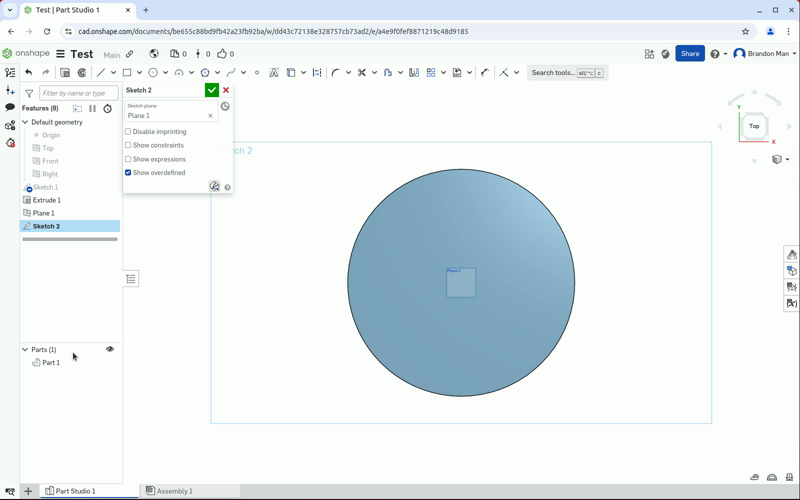
key(y)
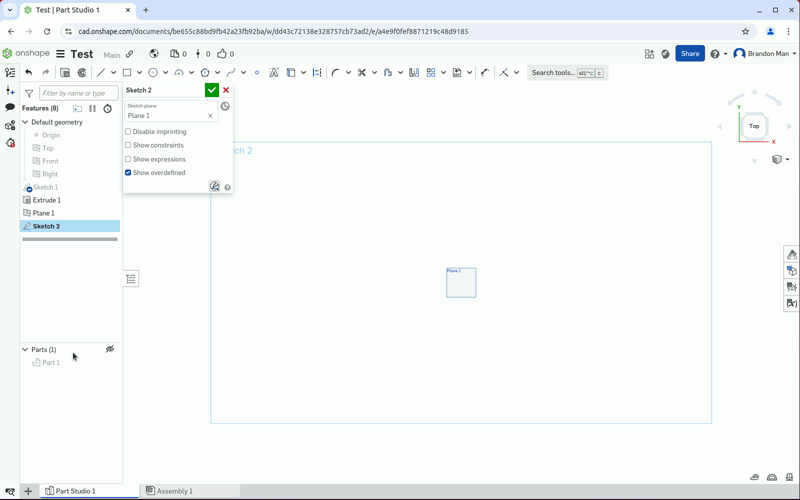
key(c)
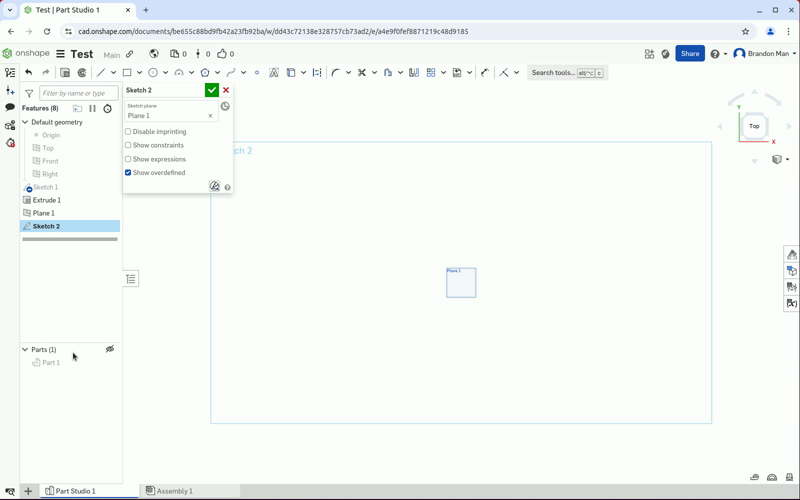
key_down(shift)
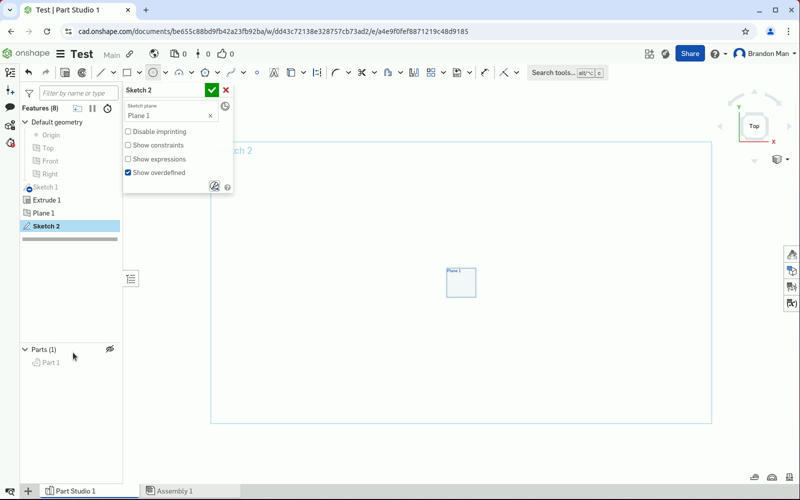
mouse_move(461, 282)
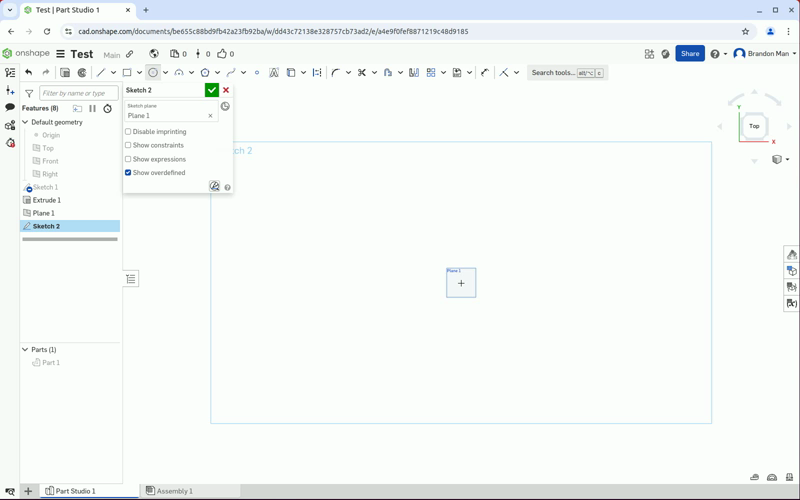
click(461, 282)
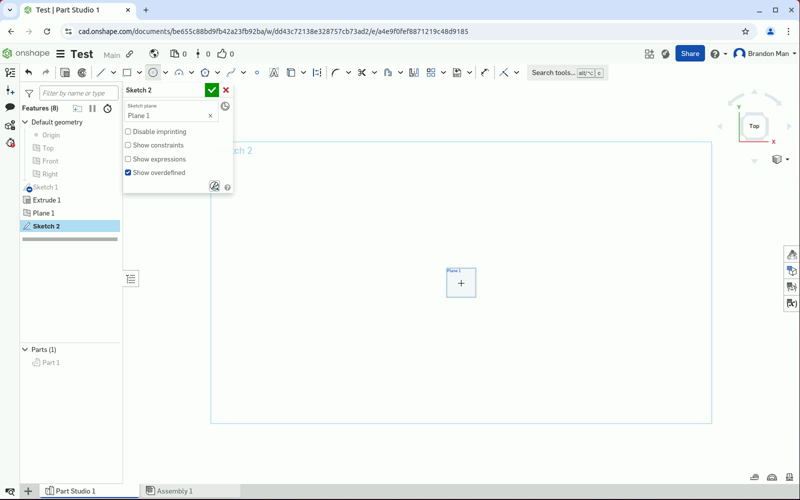
key_up(shift)
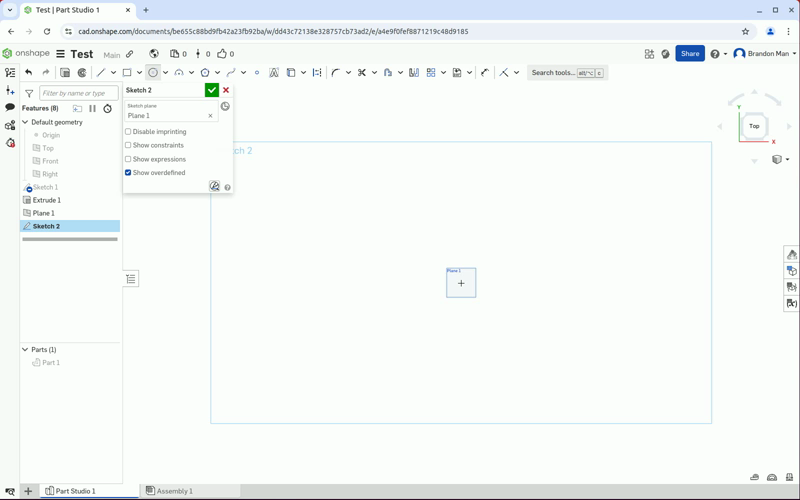
mouse_move(525, 282)
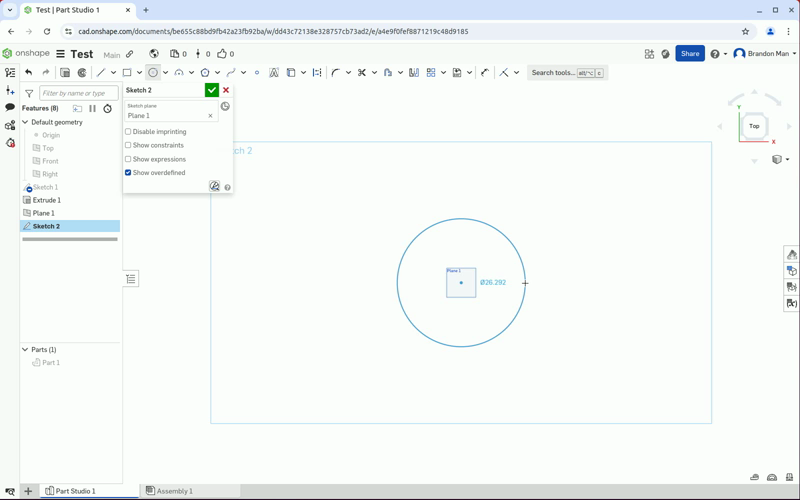
click(525, 282)
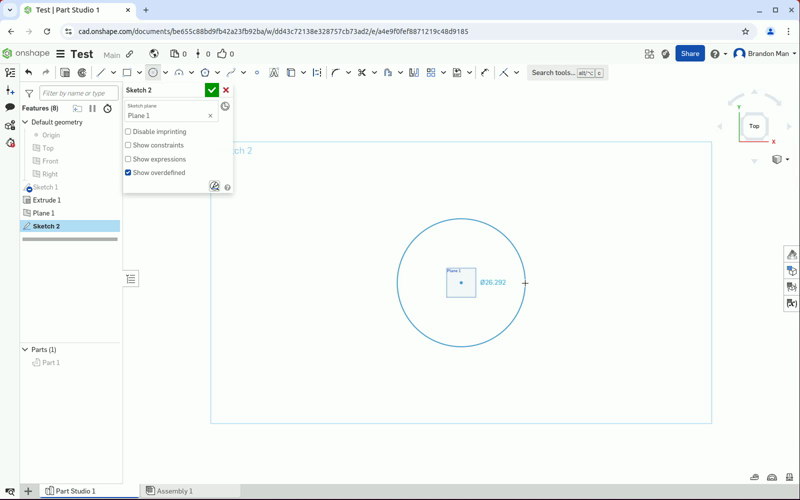
key(esc)
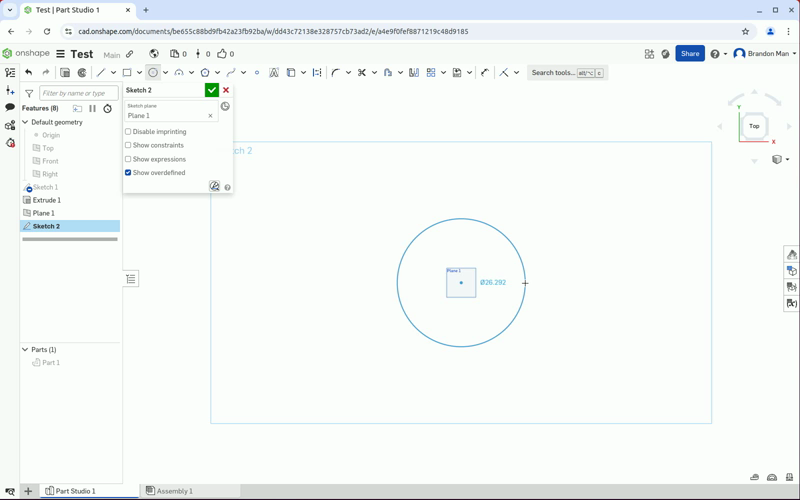
mouse_move(485, 295)
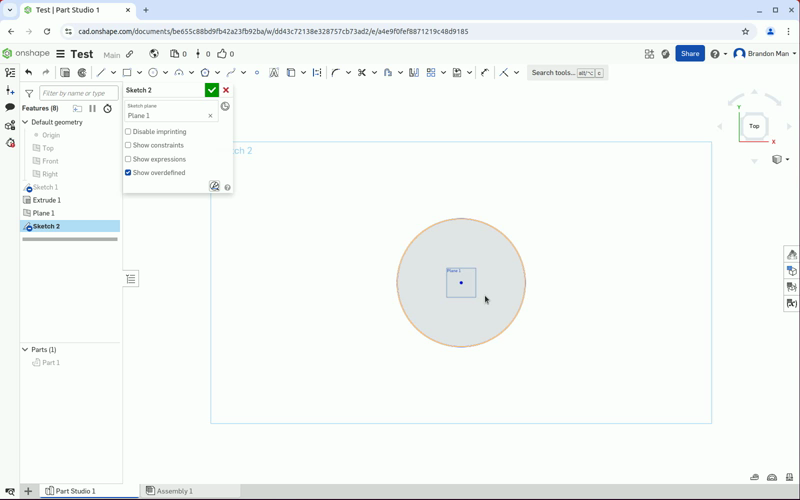
click(485, 295)
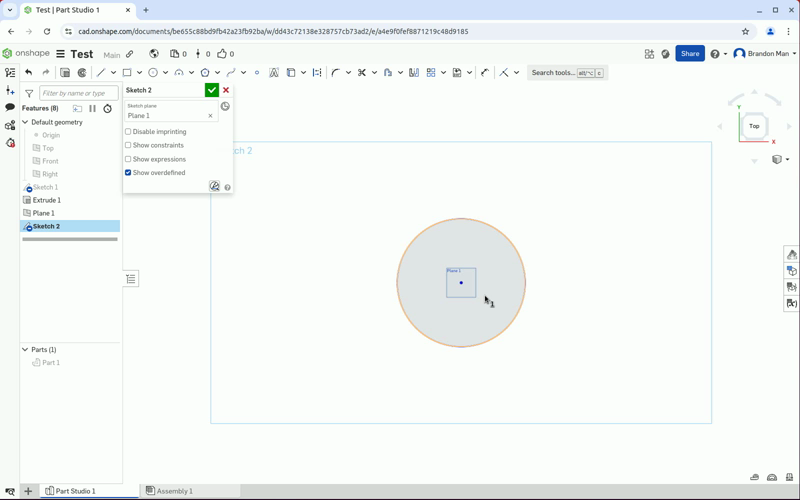
mouse_move(73, 352)
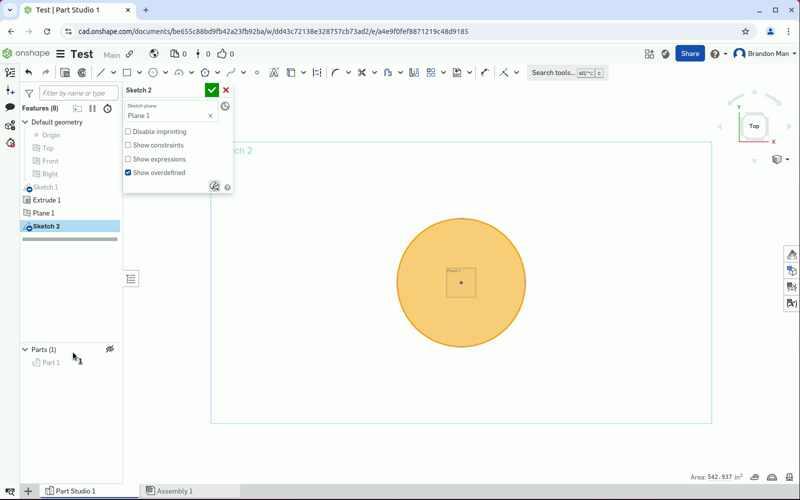
key(shift+y)
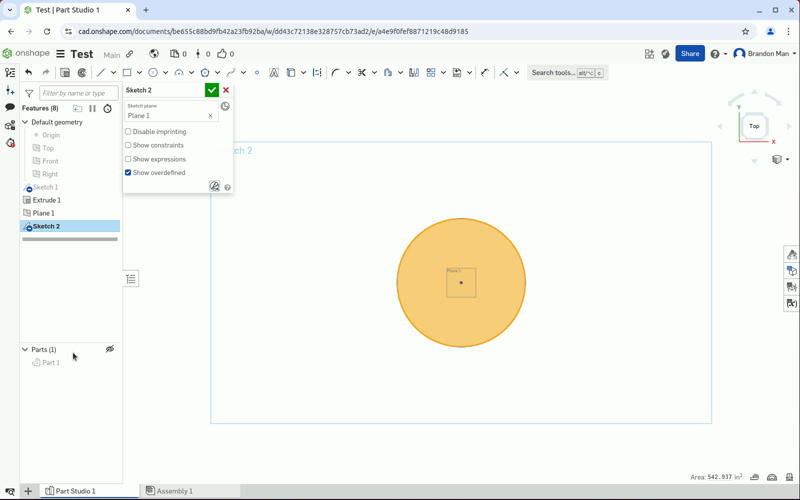
key(shift+e)
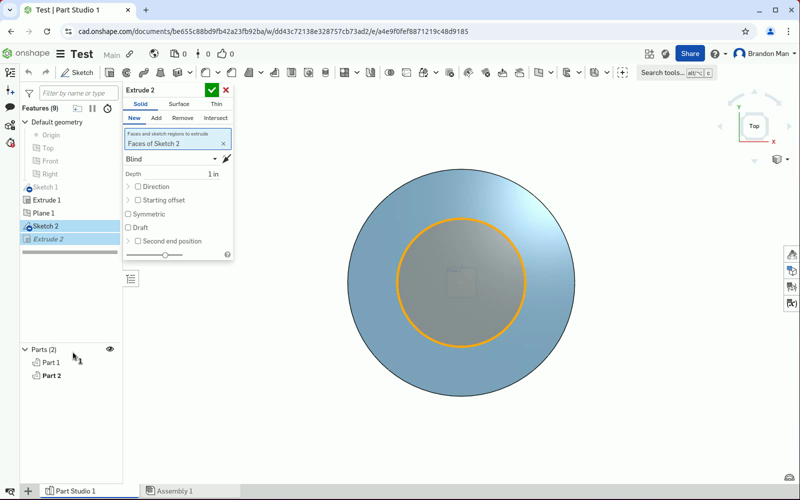
mouse_move(143, 106)
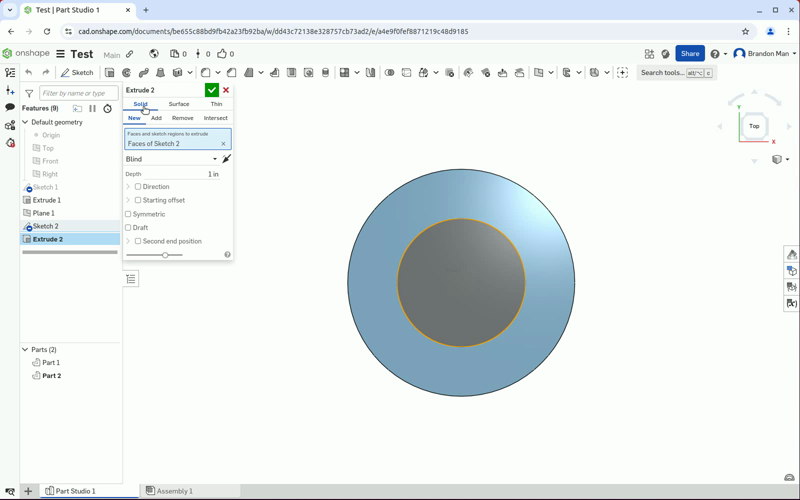
click(143, 106)
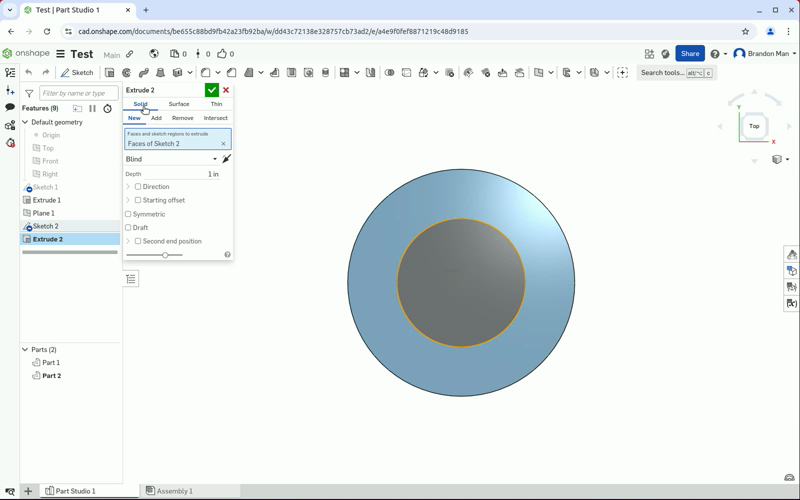
mouse_move(186, 120)
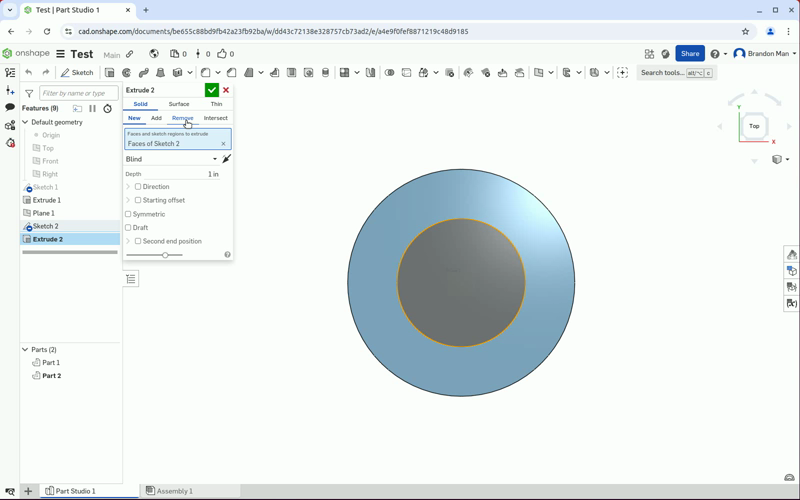
click(186, 120)
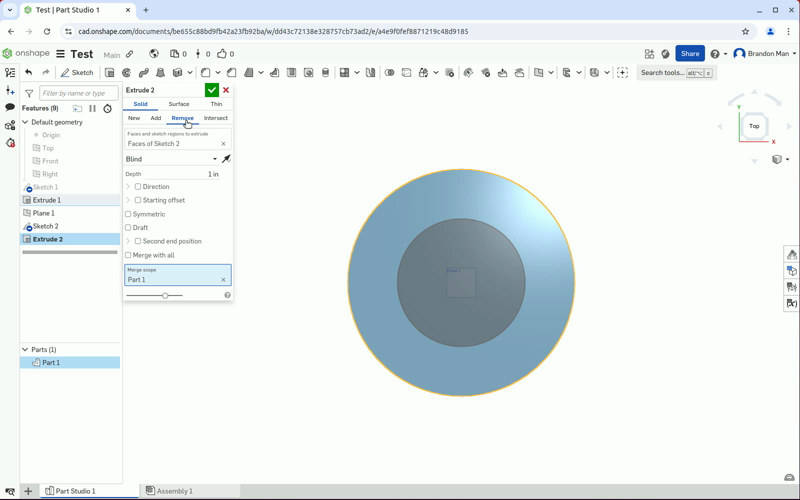
key(tab, 4)
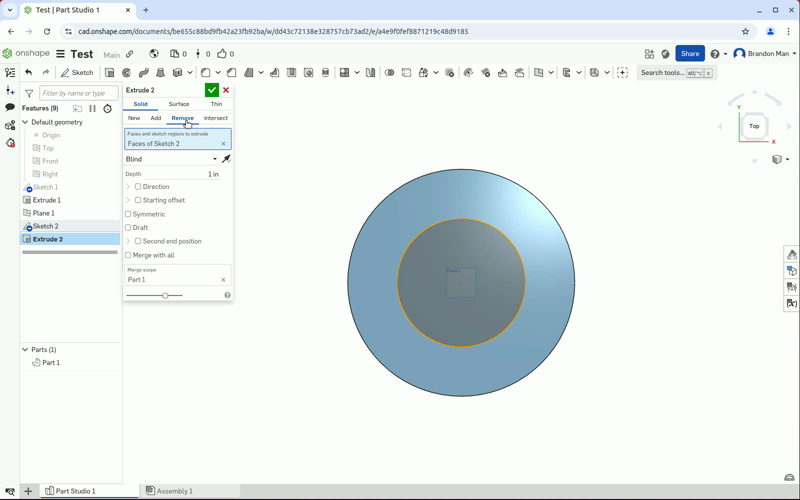
text(18.535)
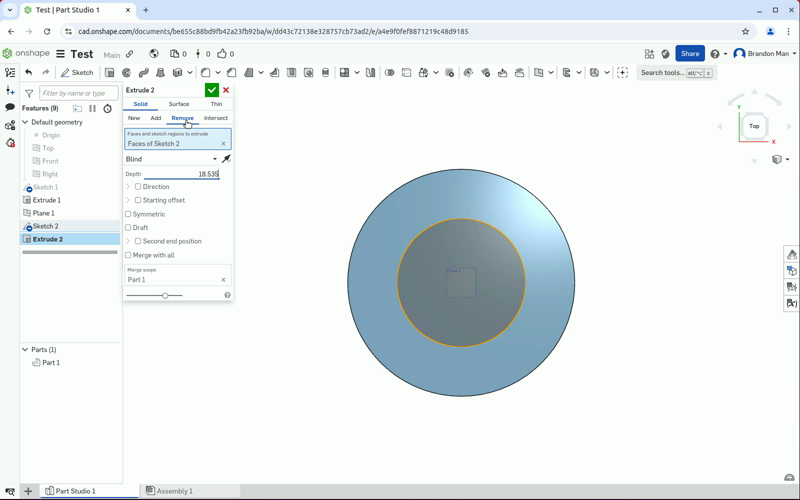
key(tab, 6)
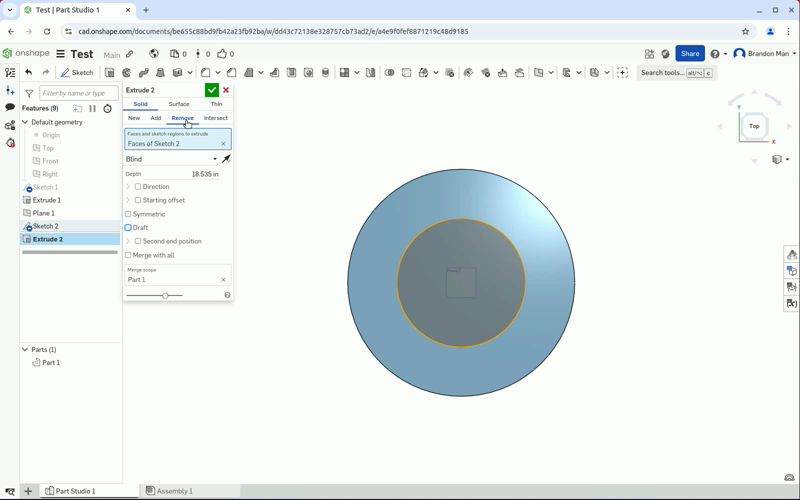
key(space)
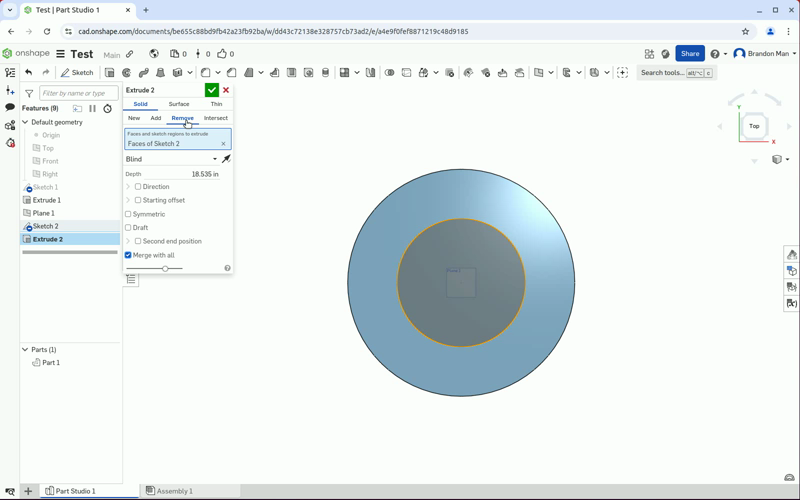
key(enter)
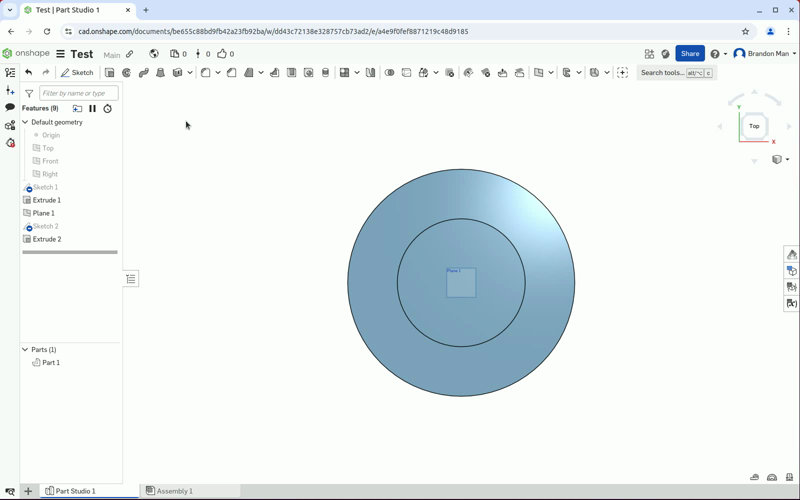
key(shift+h)
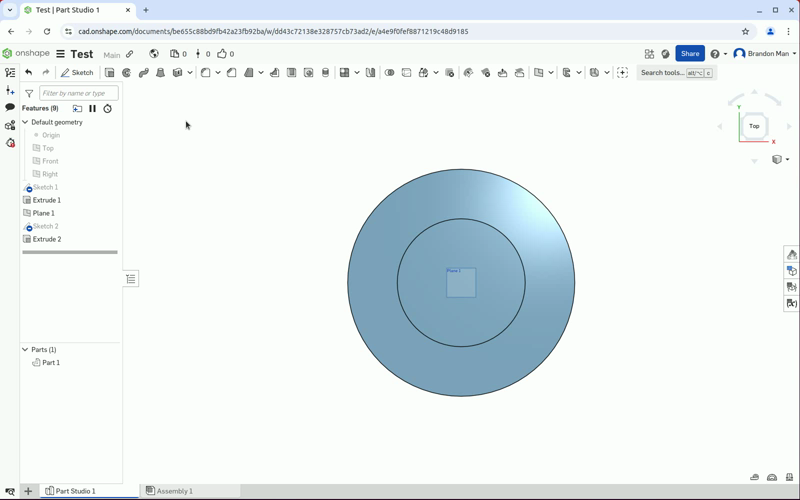
key(shift+h)
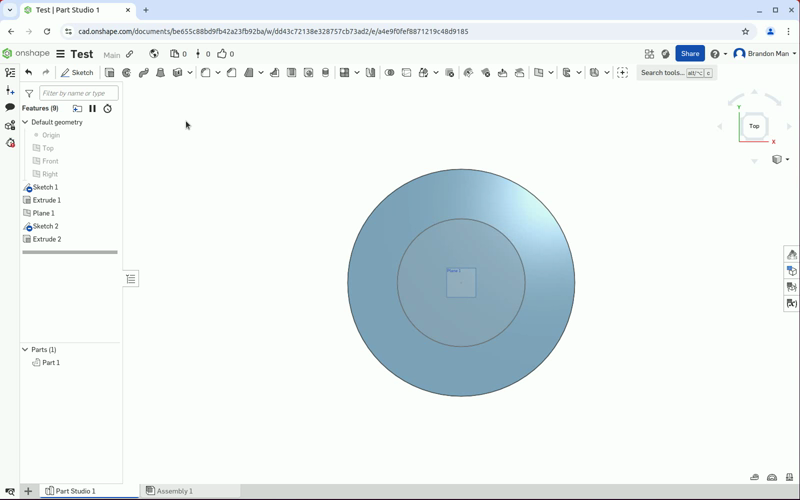
key(shift+7)
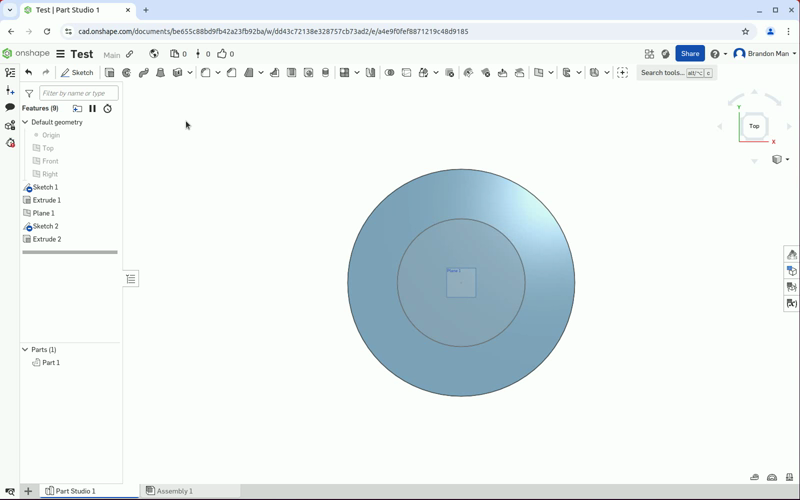
key(up, 3)
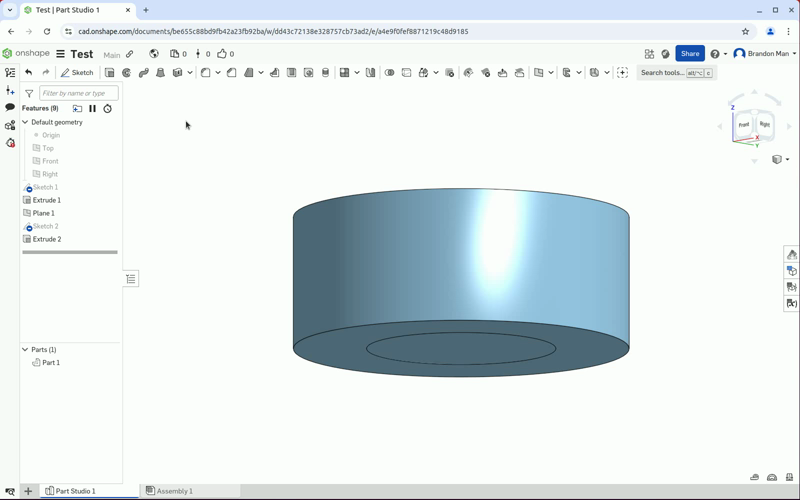
key(left, 3)
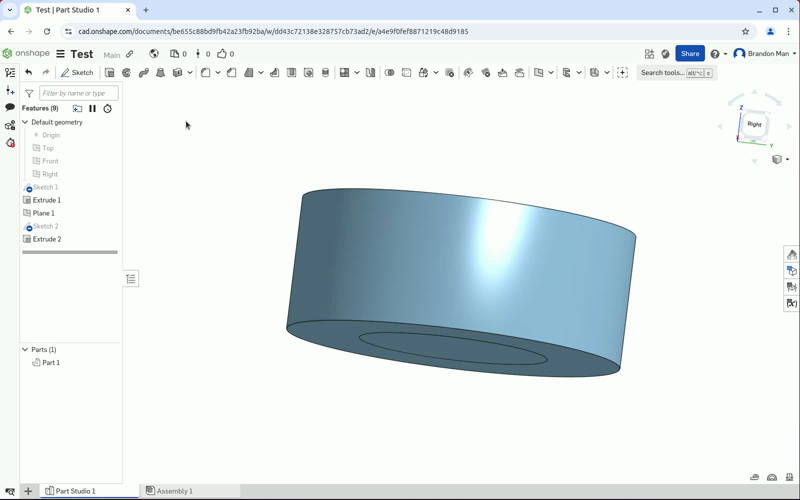
key(right, 3)
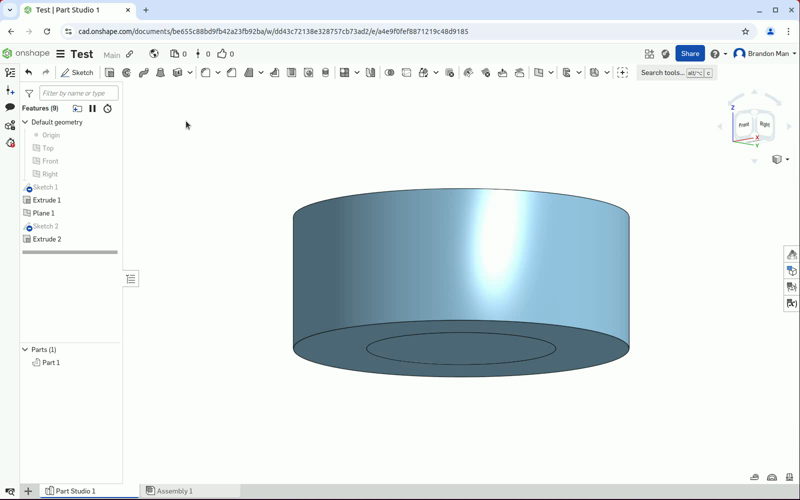
key(down, 3)
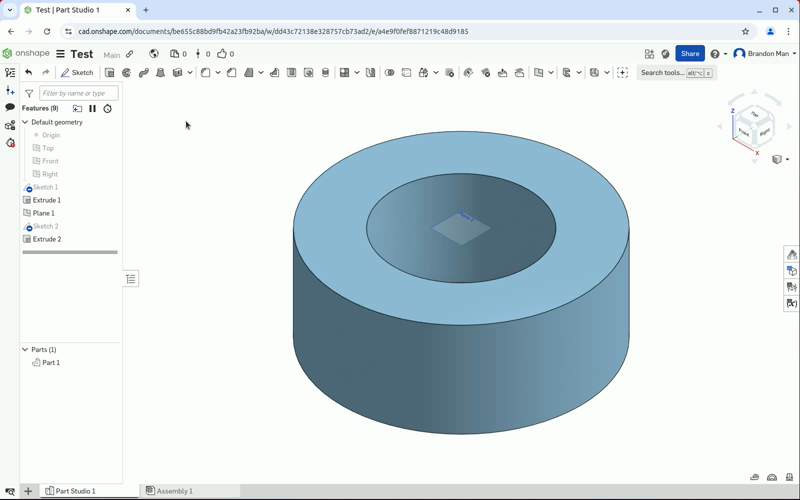
mouse_move(73, 189)
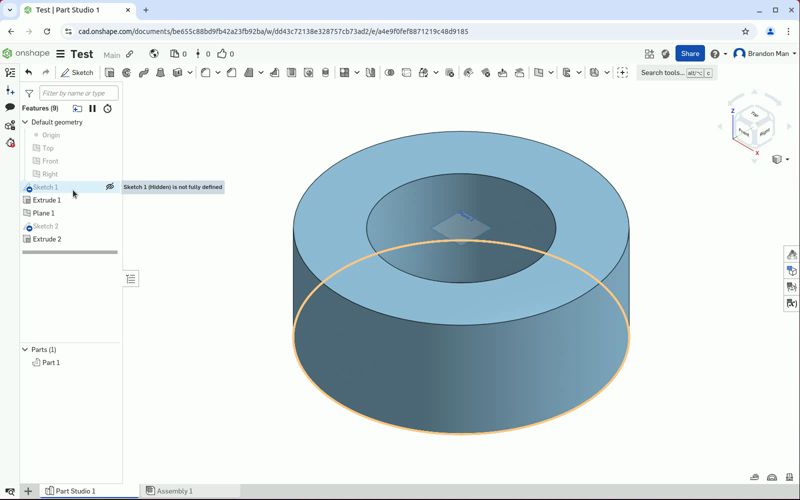
click(73, 189)